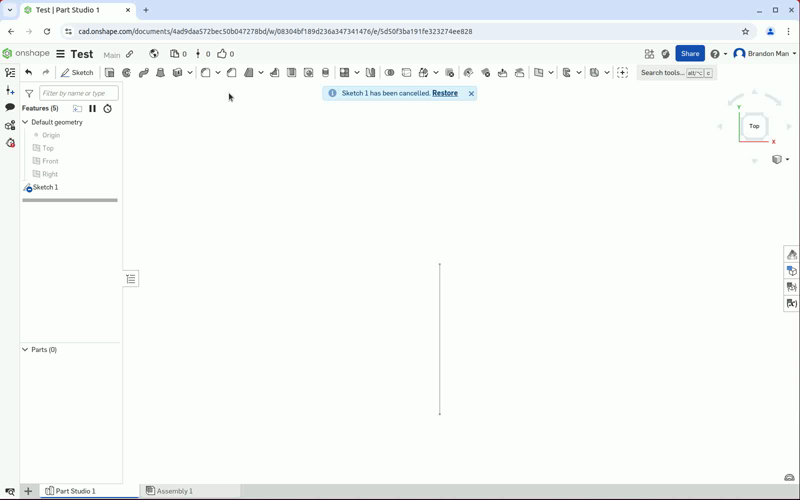
key(shift+h)
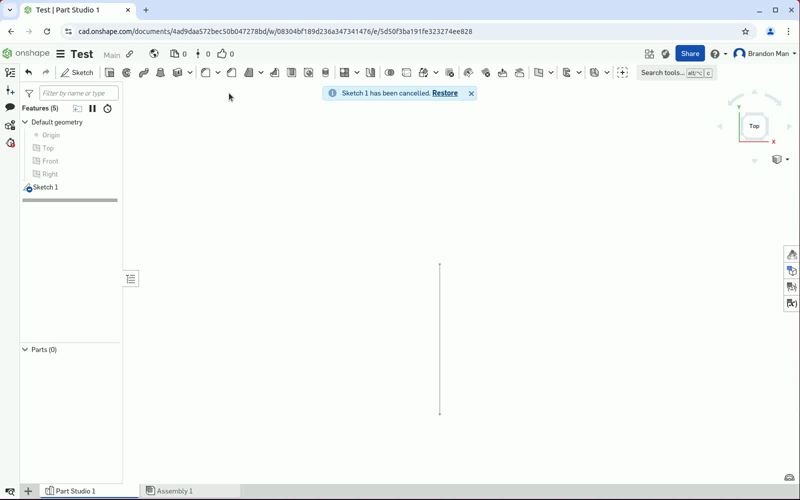
key(shift+s)
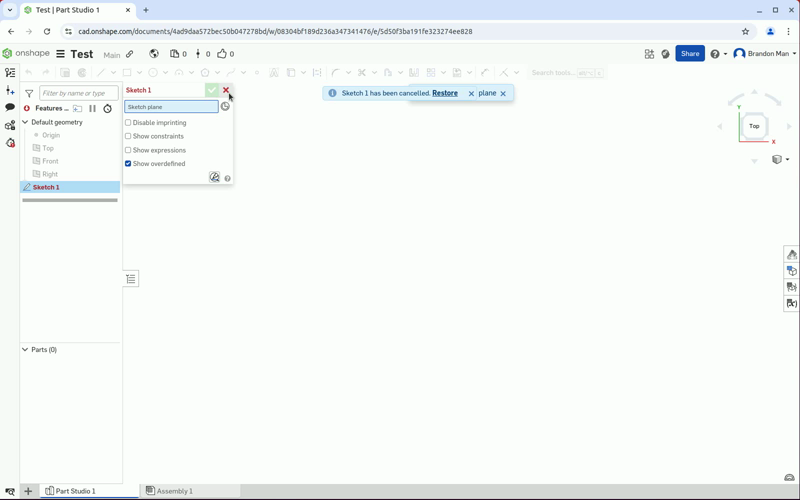
mouse_move(73, 150)
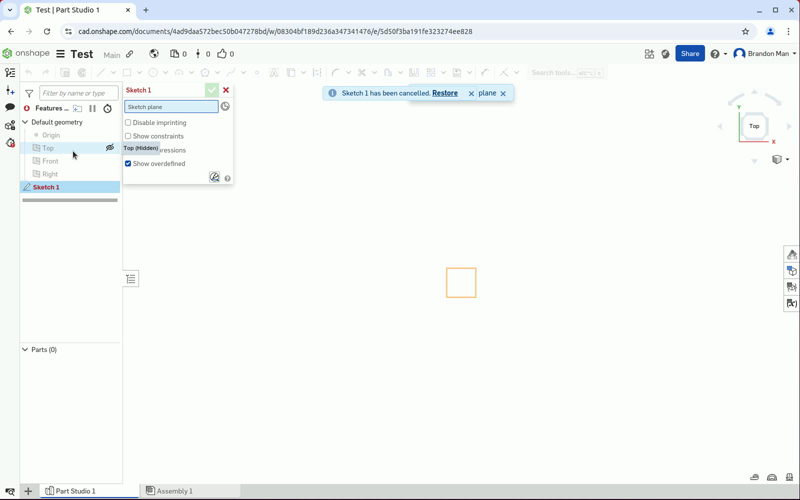
click(73, 150)
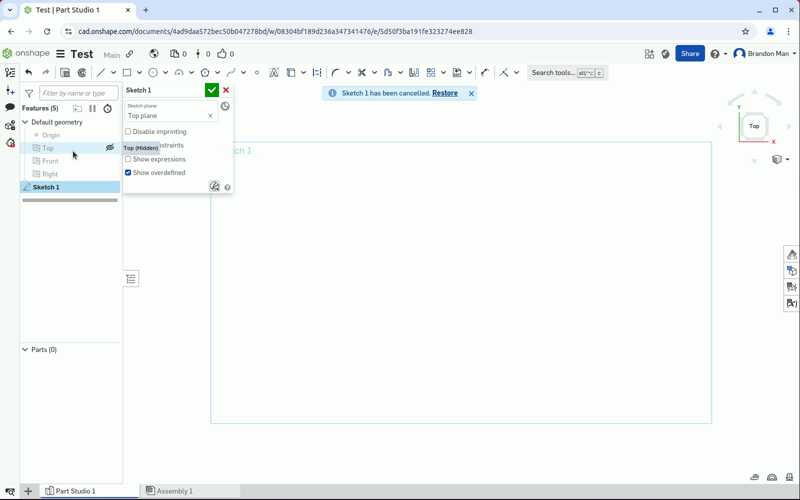
mouse_move(73, 352)
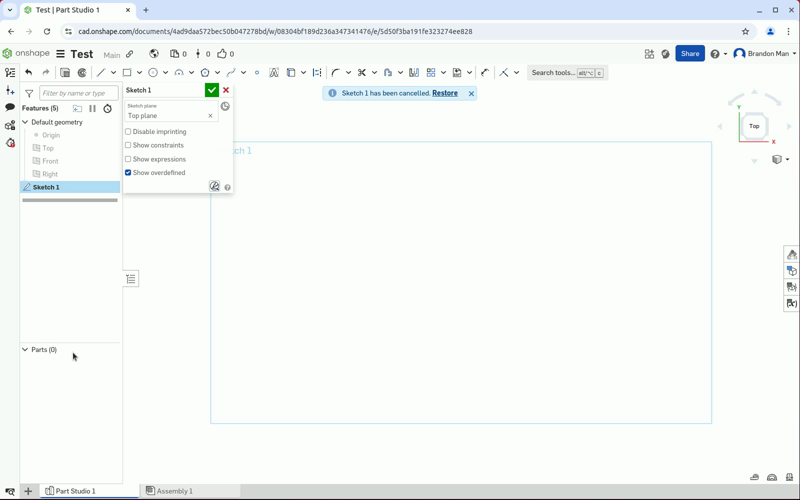
key(y)
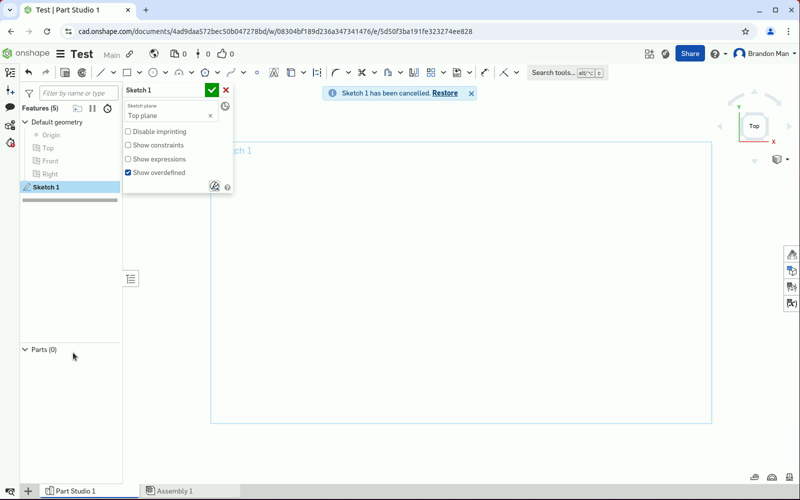
key(c)
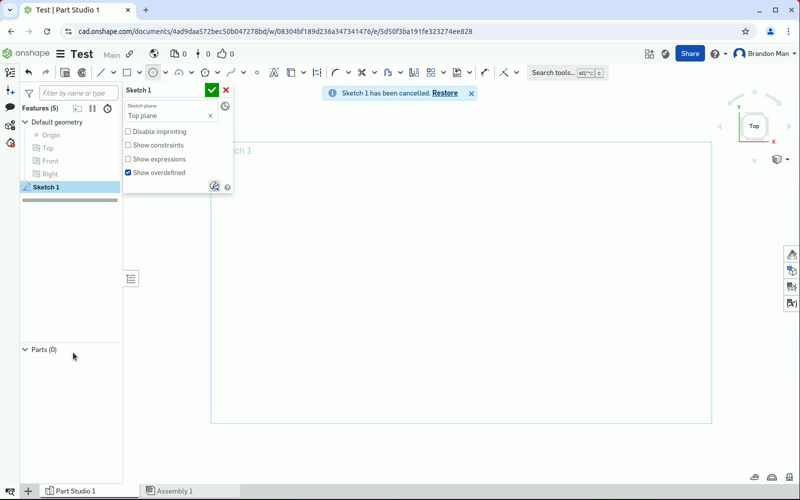
key_down(shift)
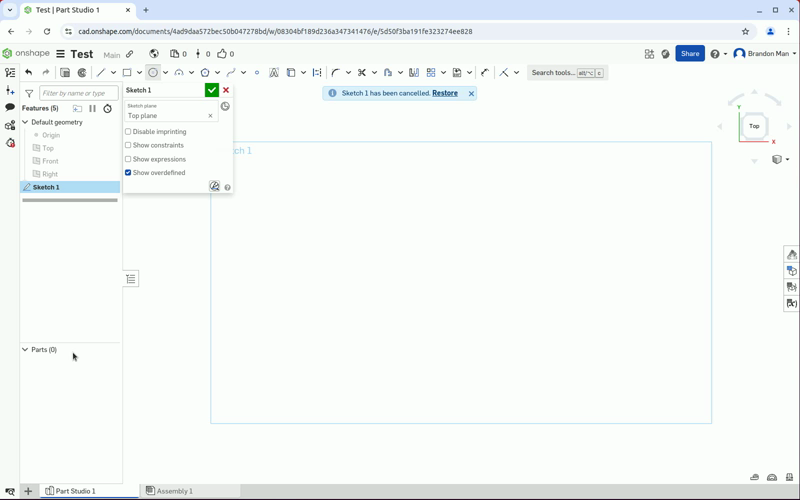
mouse_move(461, 282)
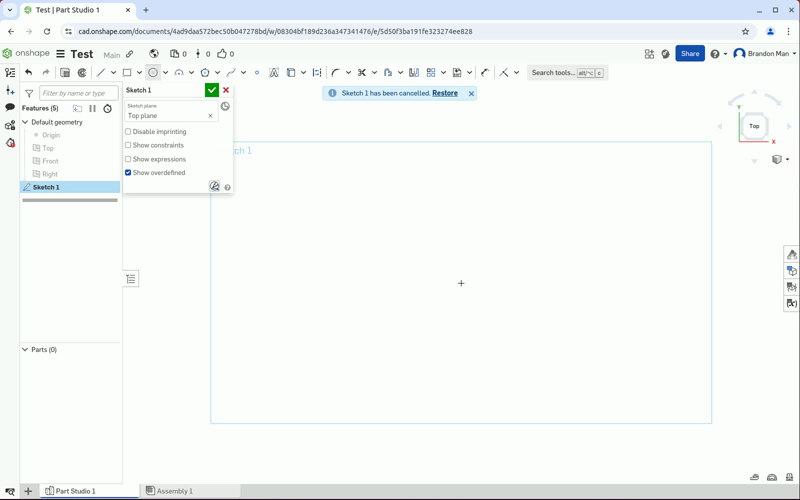
click(461, 282)
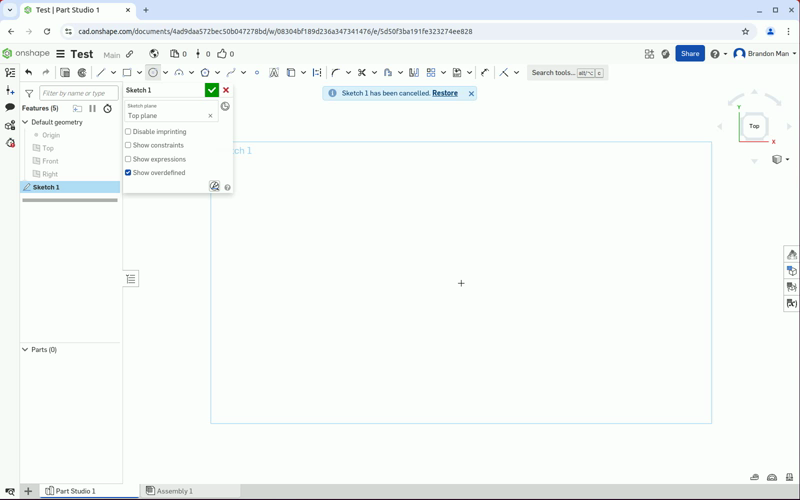
key_up(shift)
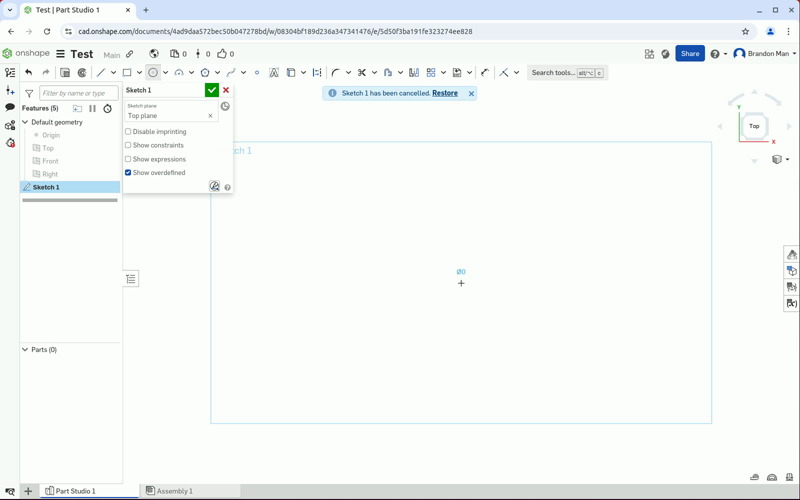
mouse_move(546, 282)
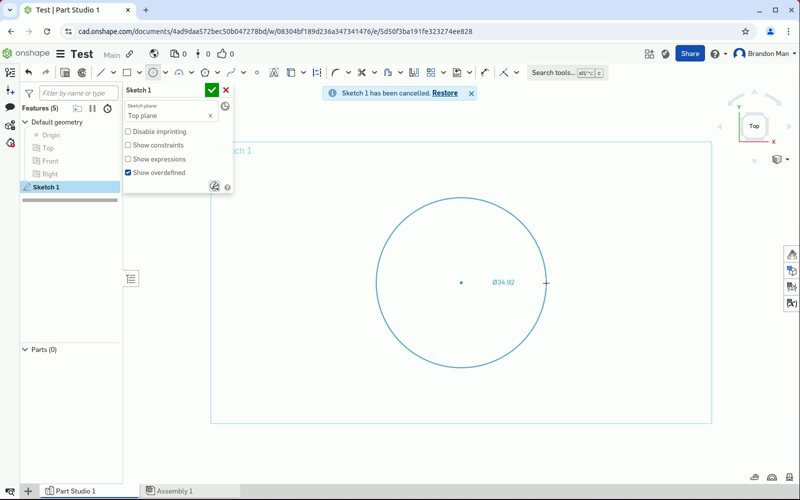
click(546, 282)
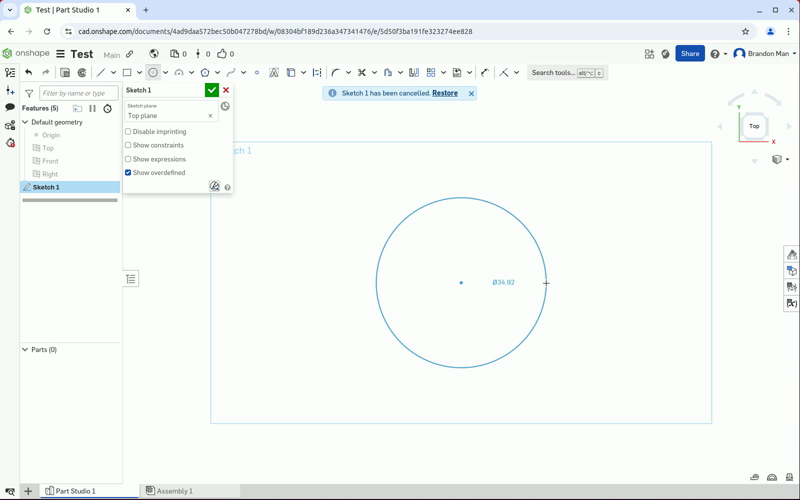
key(esc)
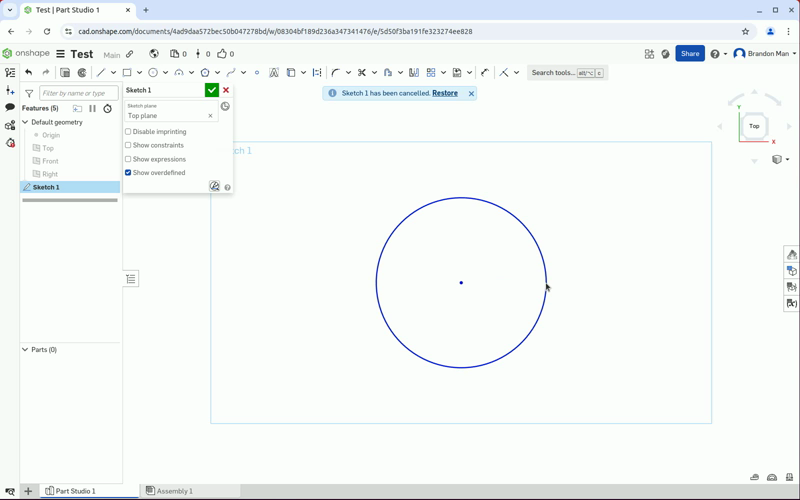
key(c)
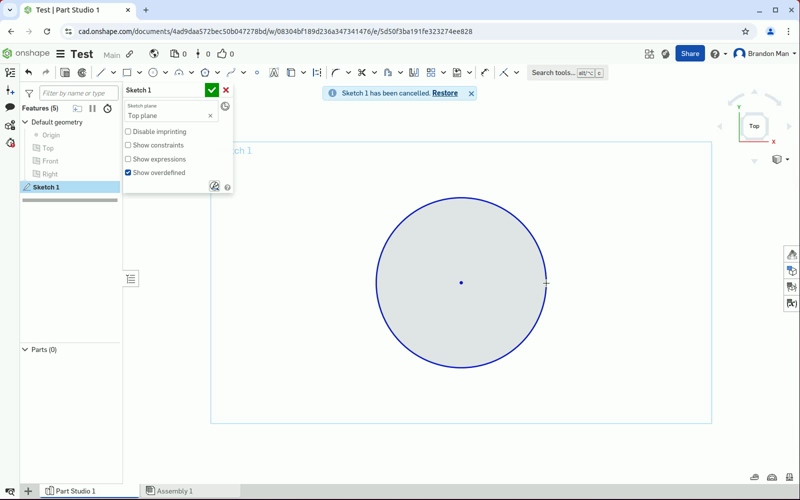
key_down(shift)
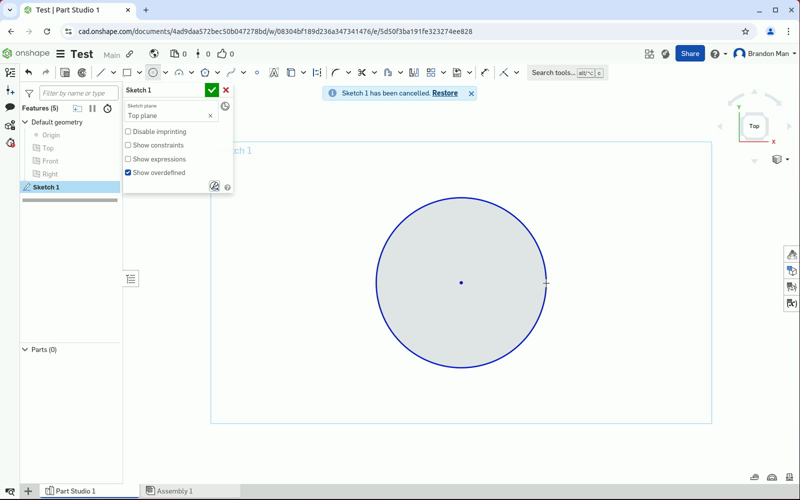
mouse_move(461, 282)
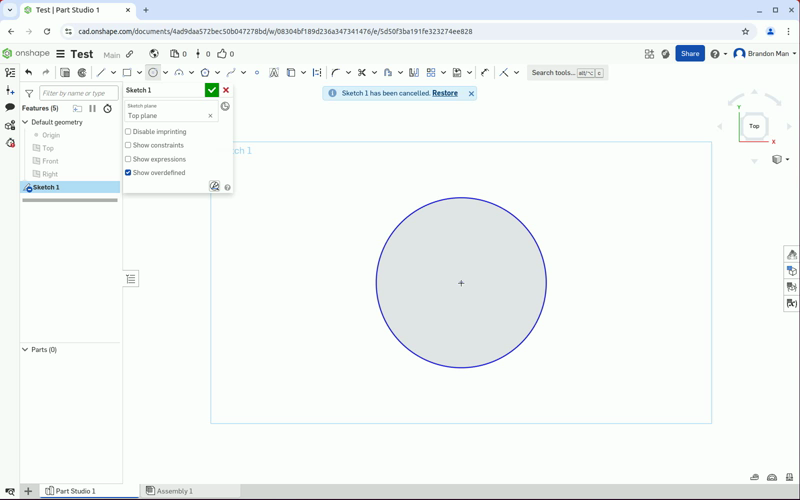
click(461, 282)
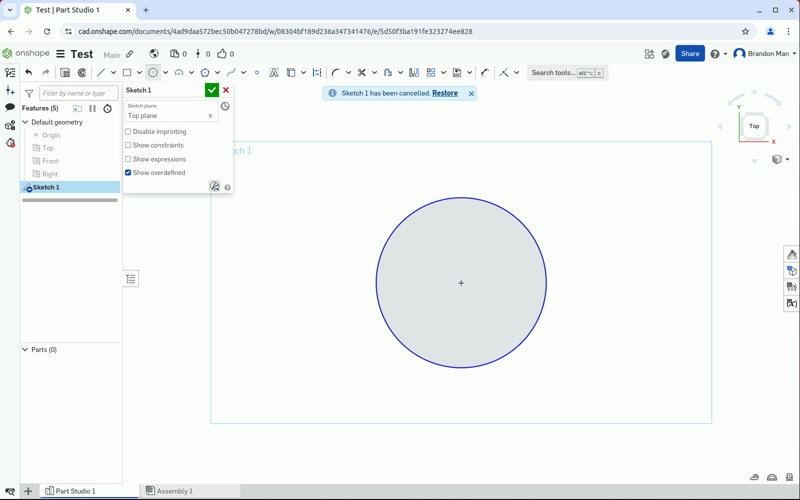
key_up(shift)
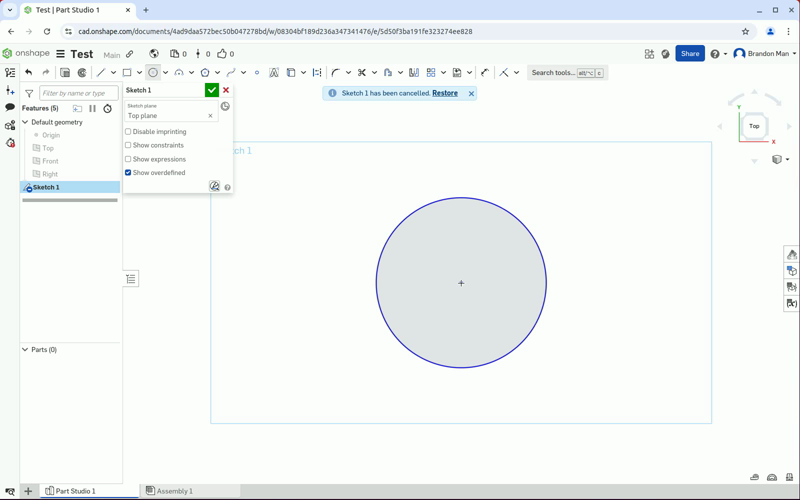
mouse_move(507, 282)
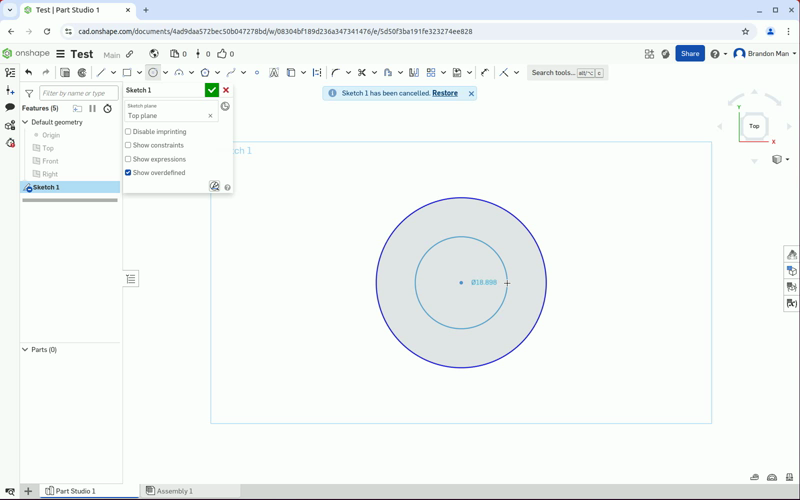
click(507, 282)
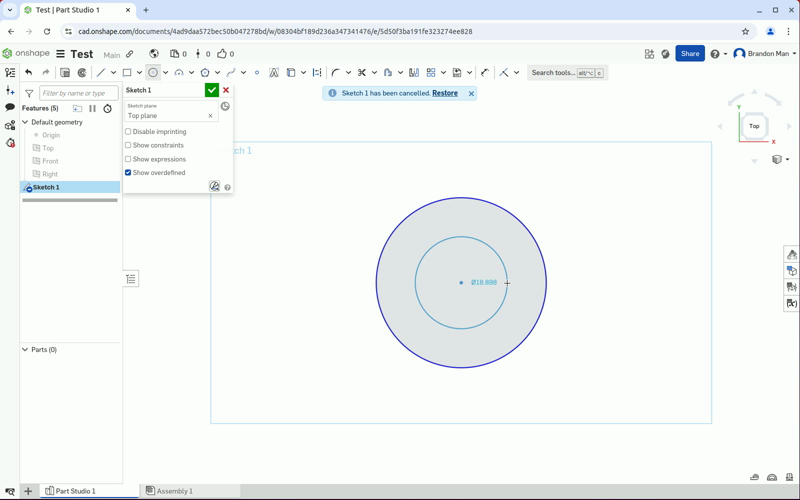
key(esc)
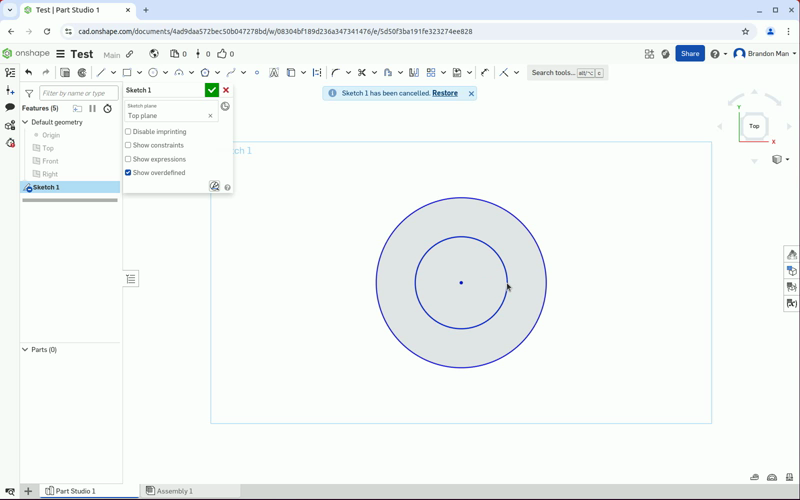
mouse_move(520, 255)
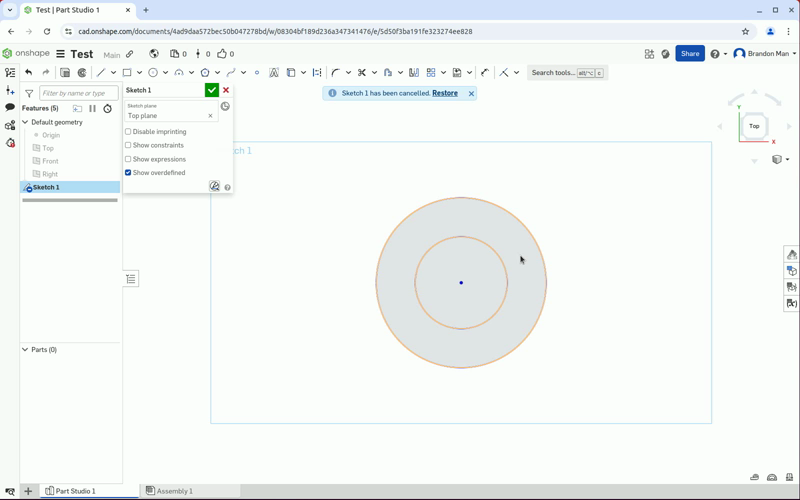
click(520, 255)
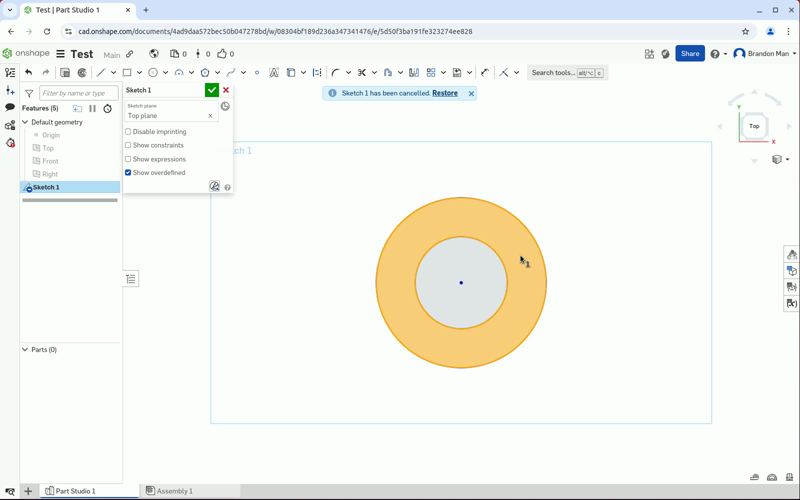
mouse_move(73, 352)
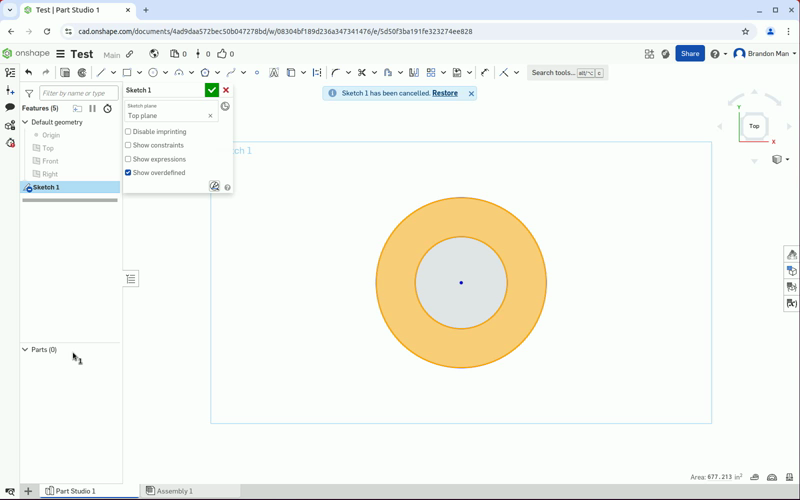
key(shift+y)
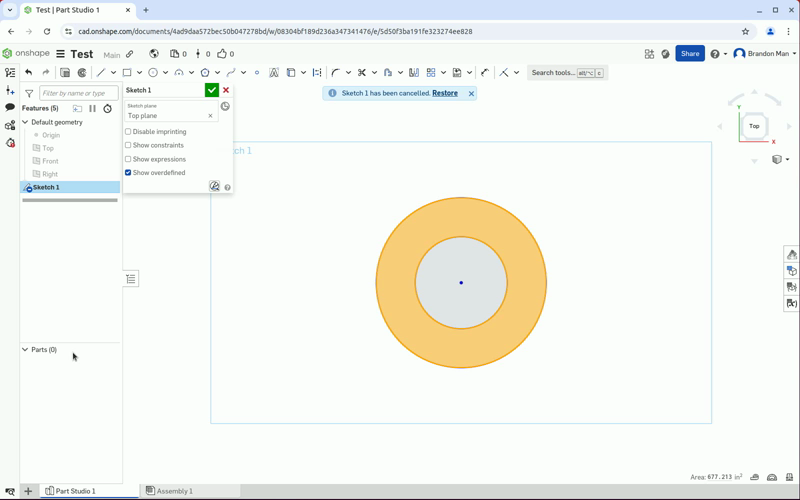
key(shift+e)
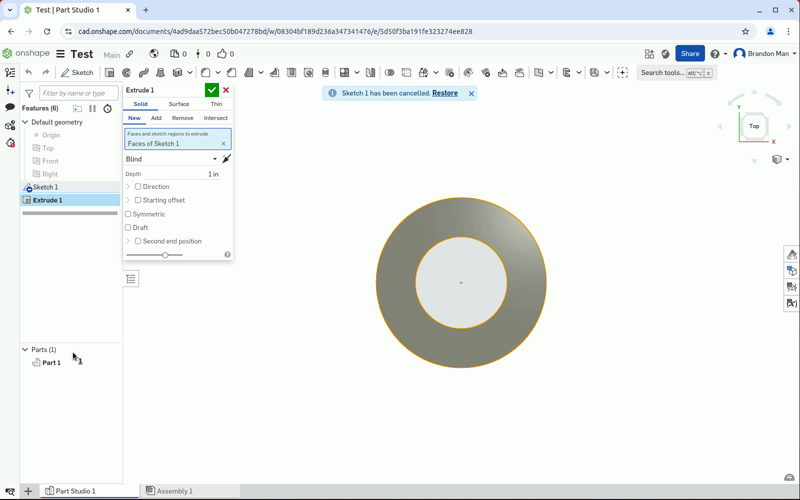
mouse_move(143, 106)
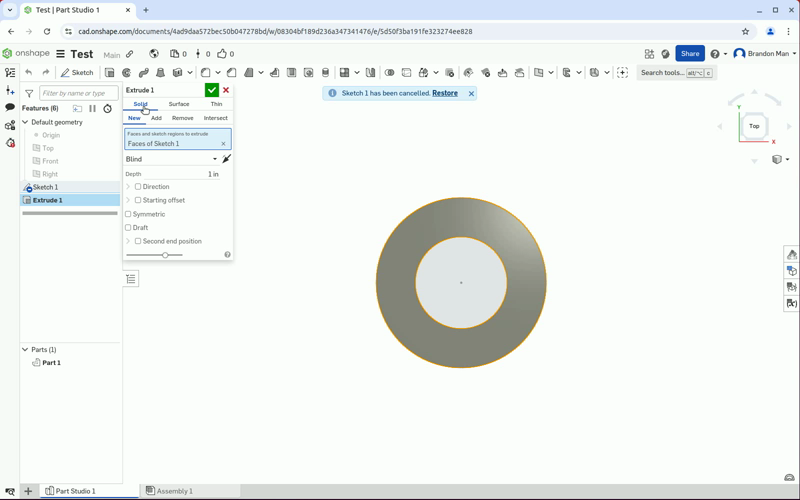
click(143, 106)
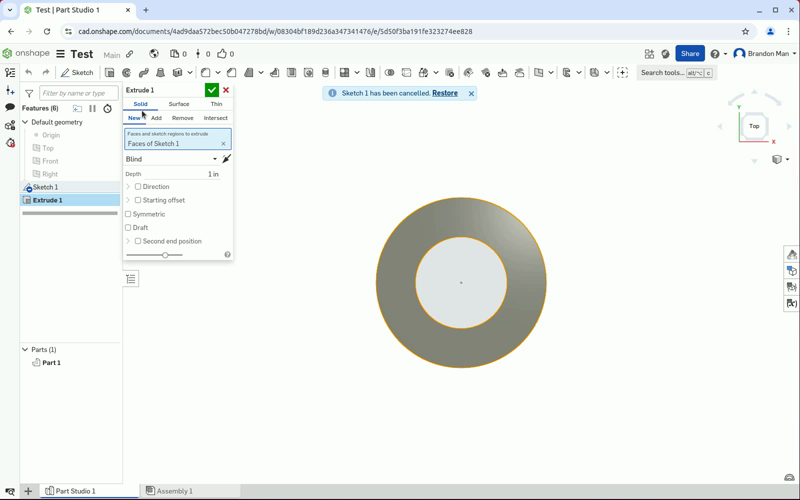
mouse_move(137, 120)
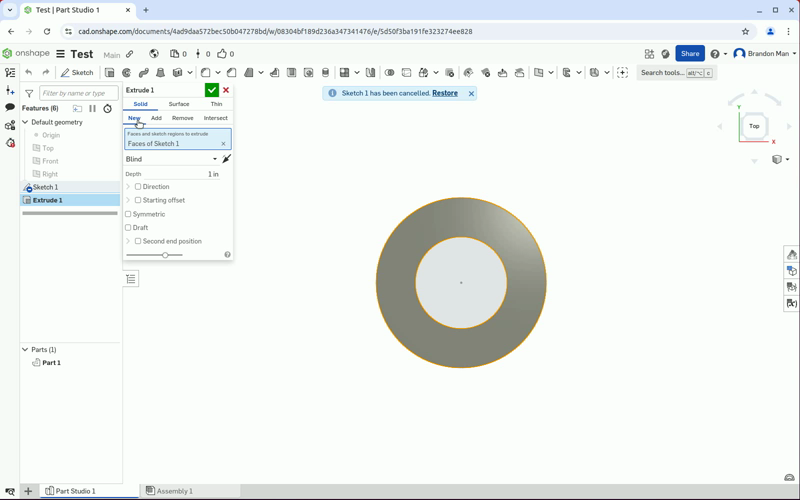
click(137, 120)
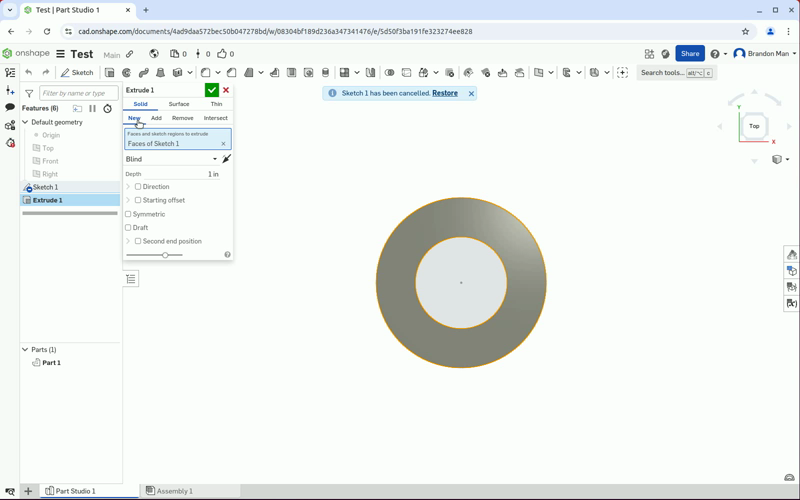
key(tab, 4)
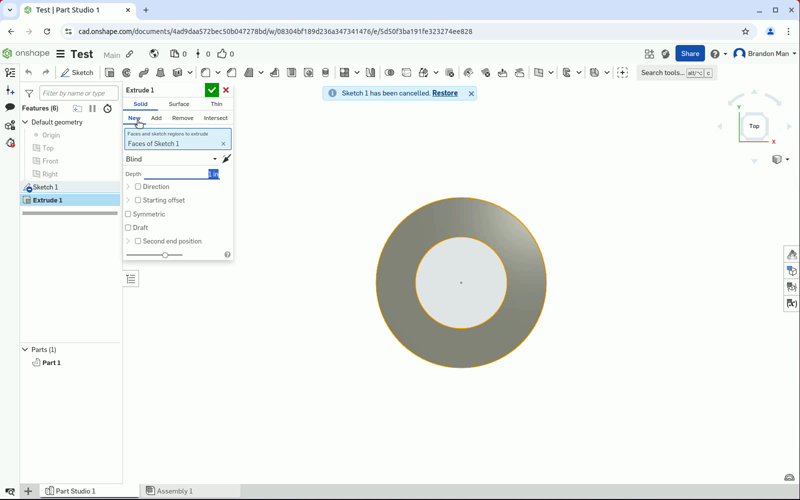
text(23.108)
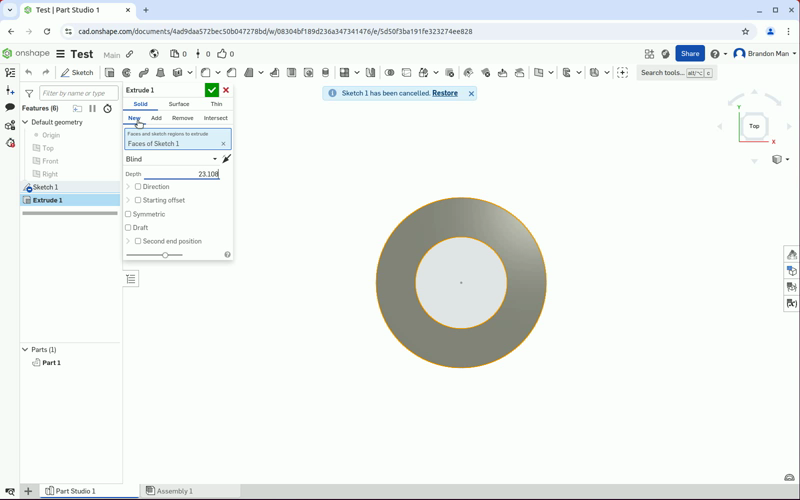
key(enter)
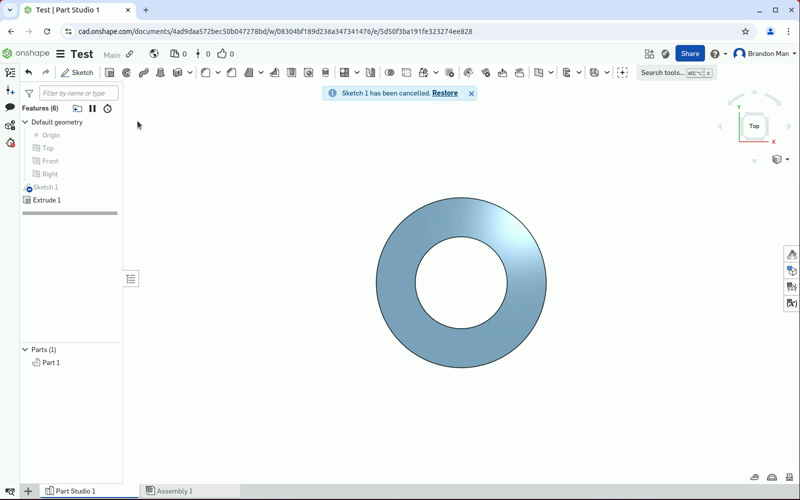
key(shift+h)
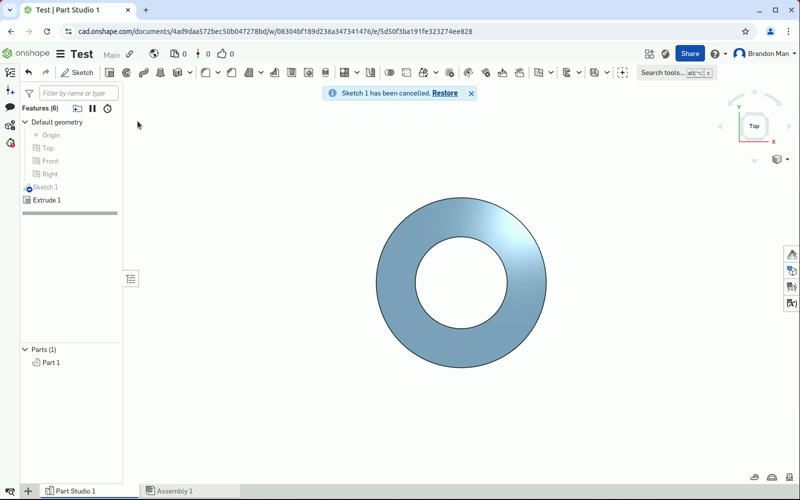
key(shift+h)
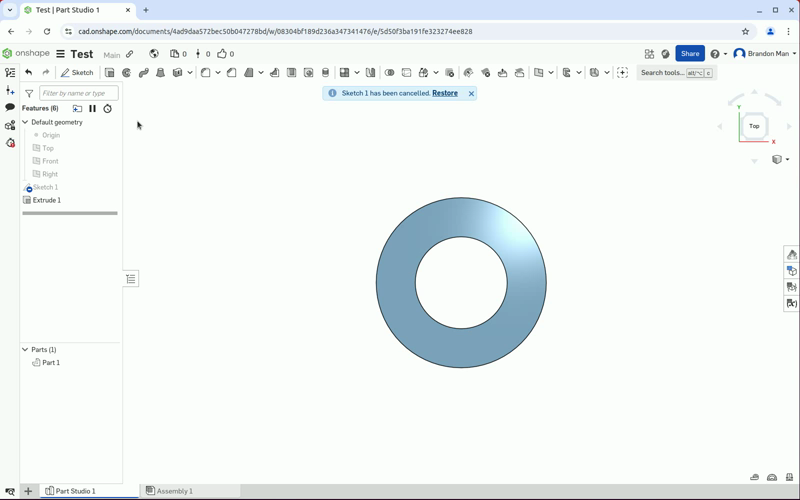
mouse_move(73, 189)
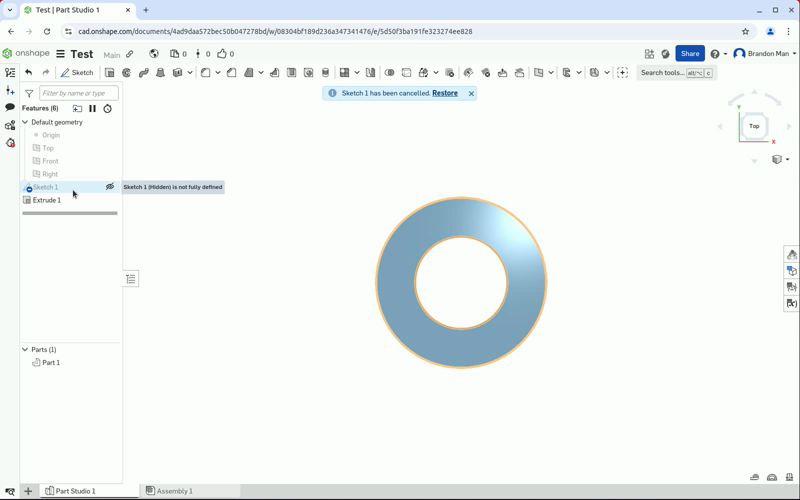
click(73, 189)
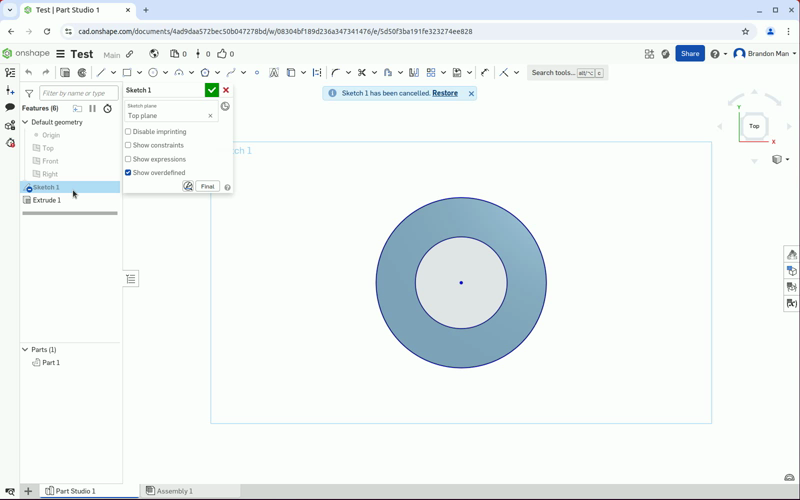
mouse_move(229, 92)
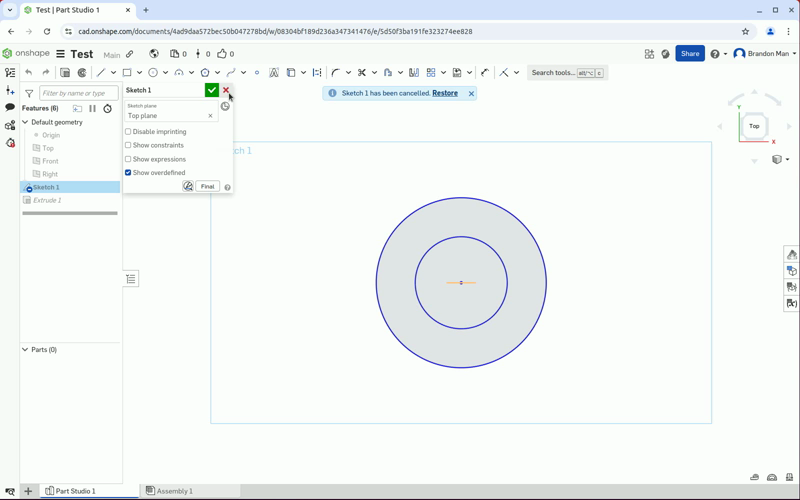
click(229, 92)
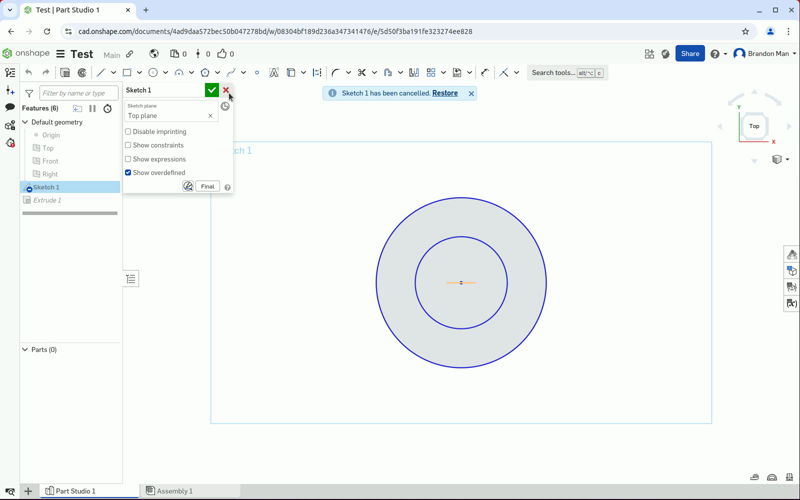
key(shift+s)
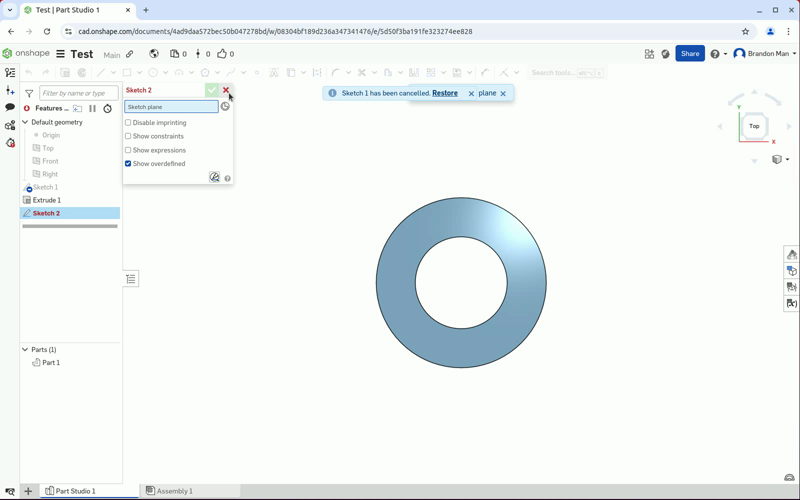
mouse_move(73, 150)
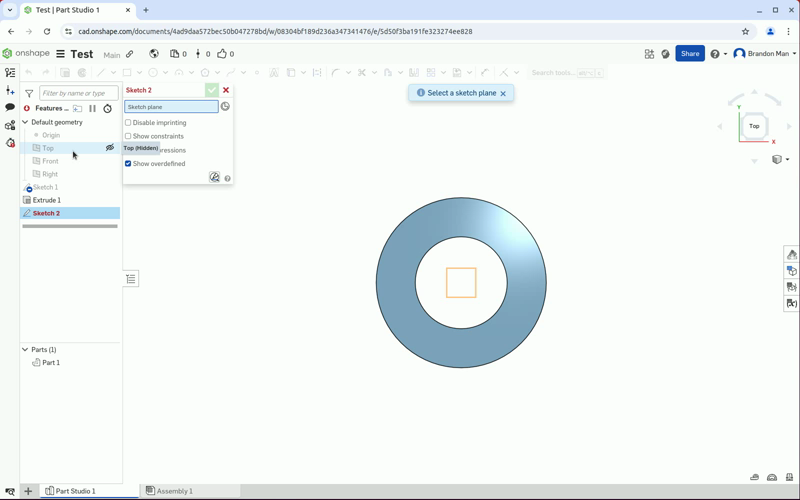
click(73, 150)
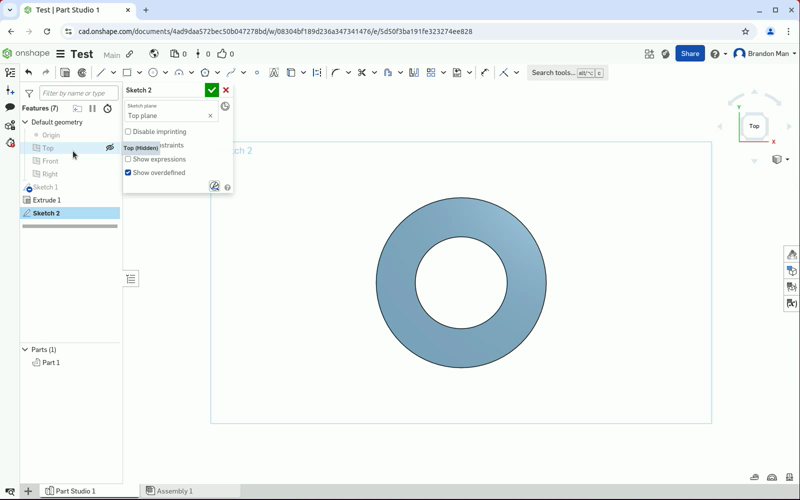
mouse_move(73, 352)
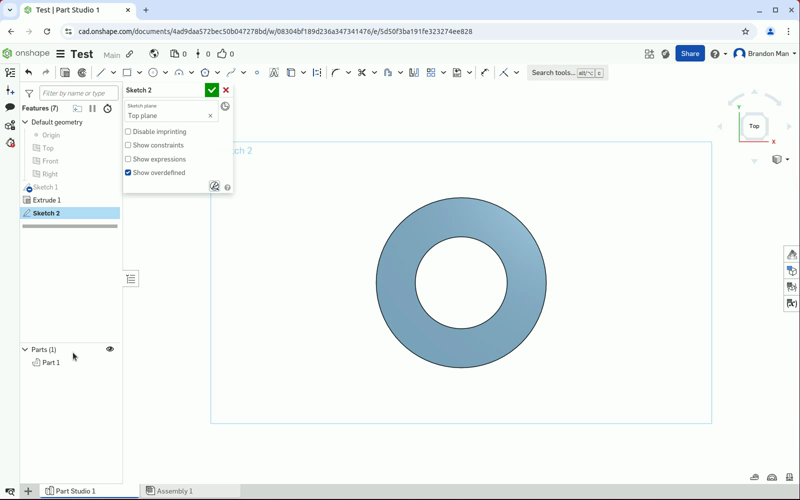
key(y)
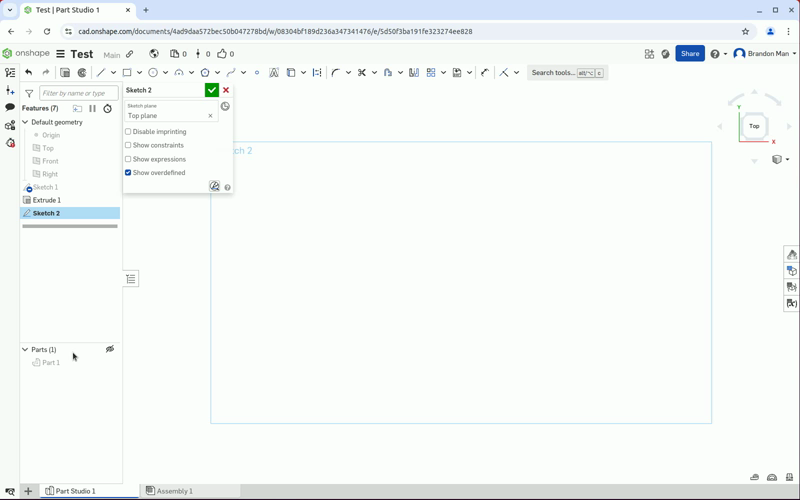
key(c)
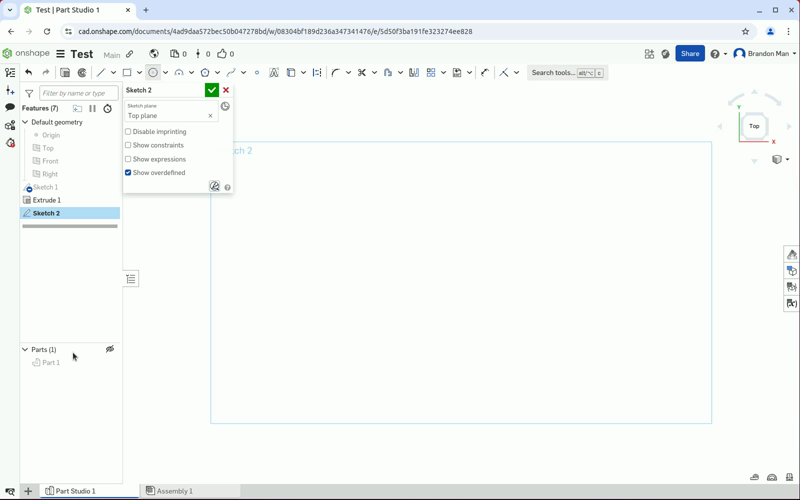
key_down(shift)
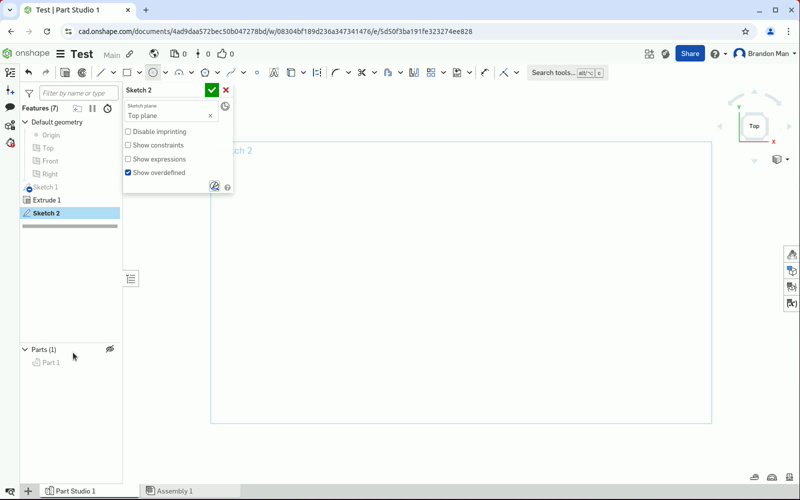
mouse_move(461, 282)
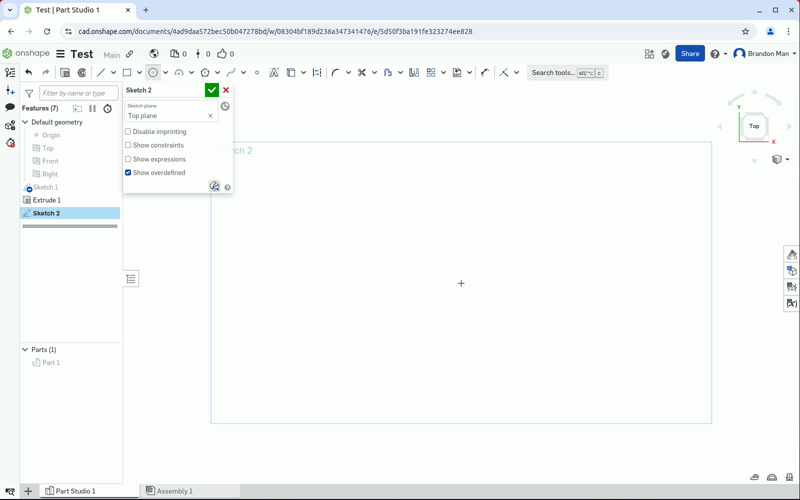
click(461, 282)
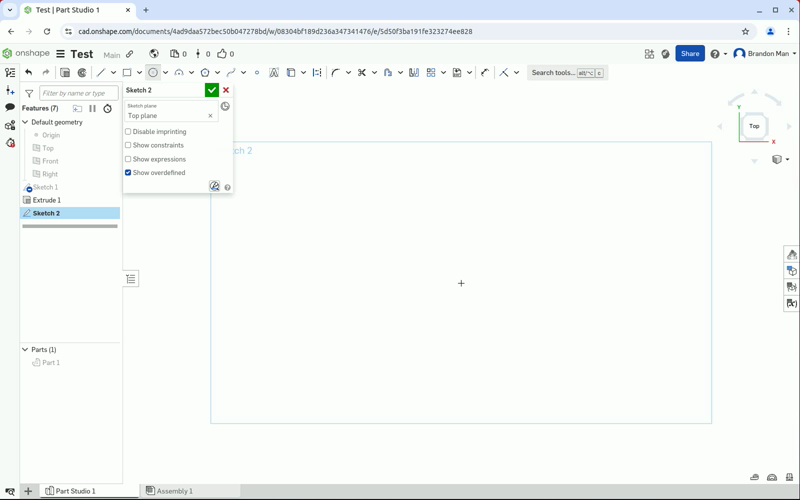
key_up(shift)
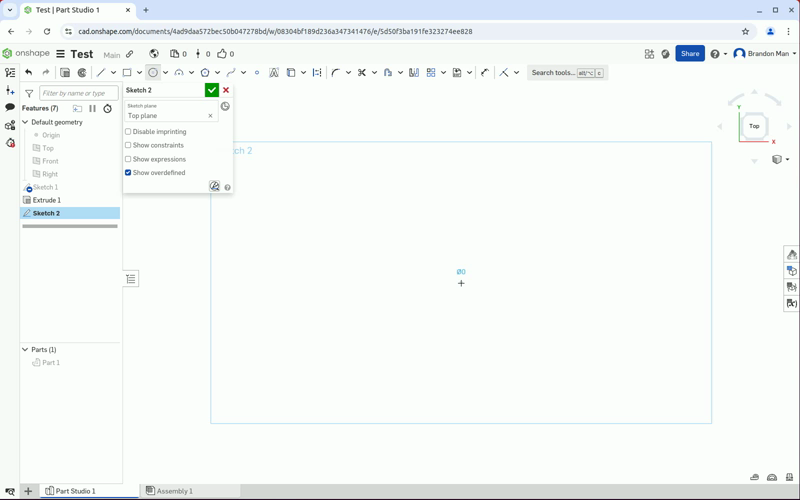
mouse_move(546, 282)
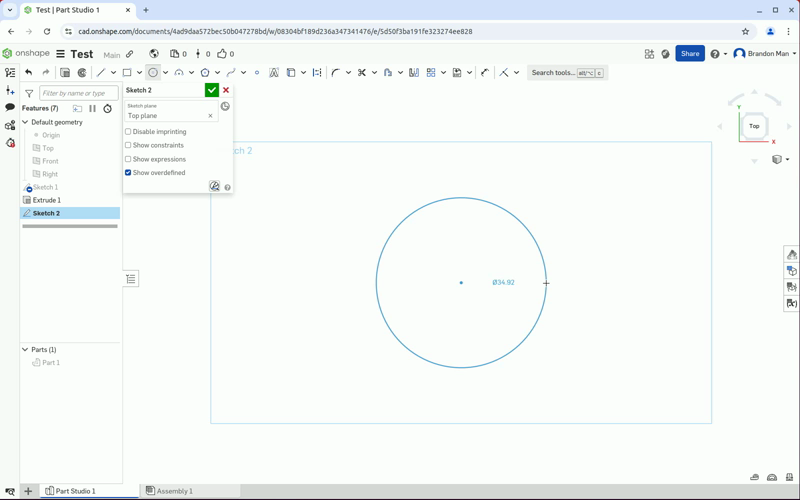
click(546, 282)
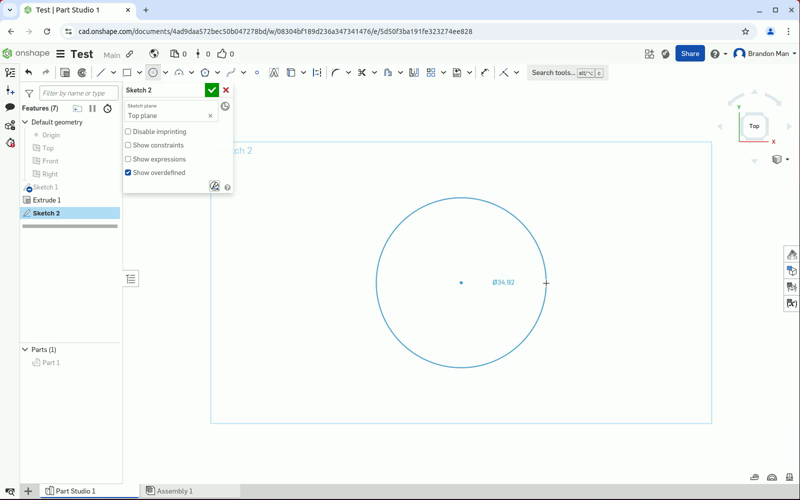
key(esc)
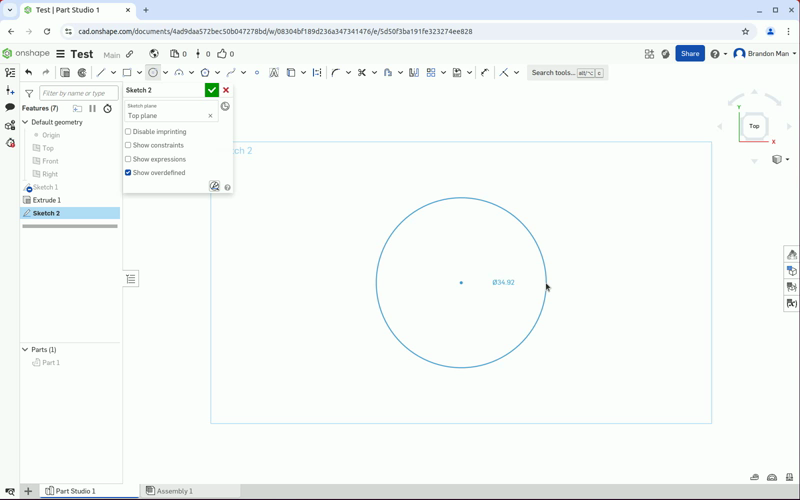
key(c)
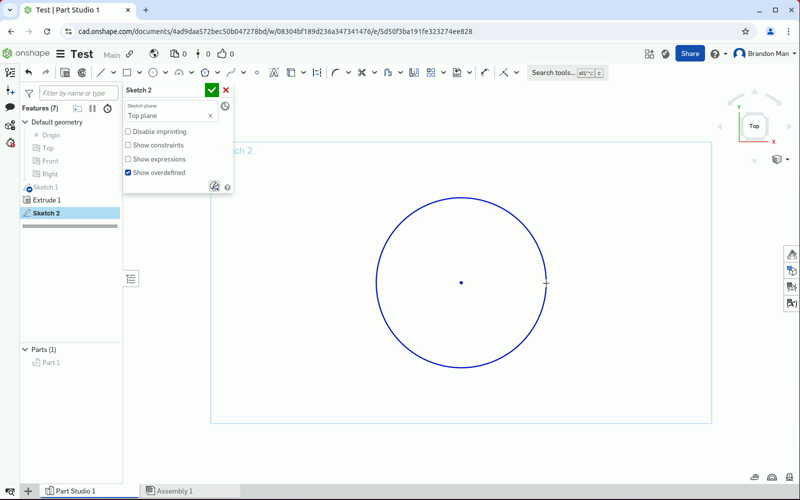
key_down(shift)
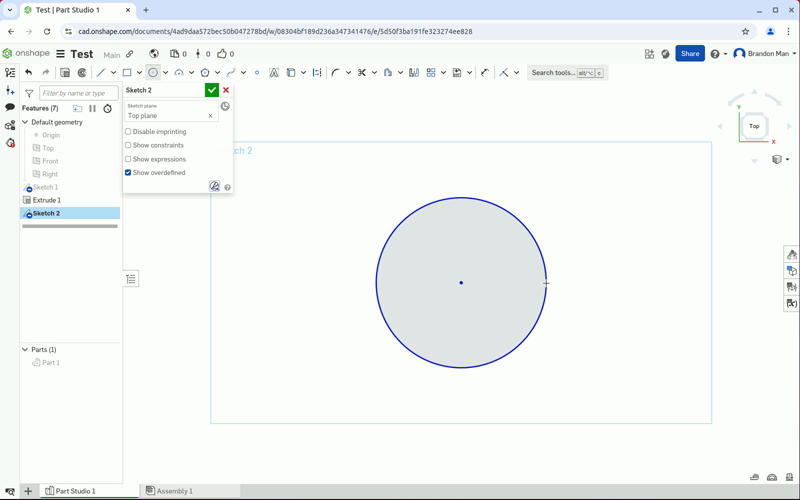
mouse_move(461, 282)
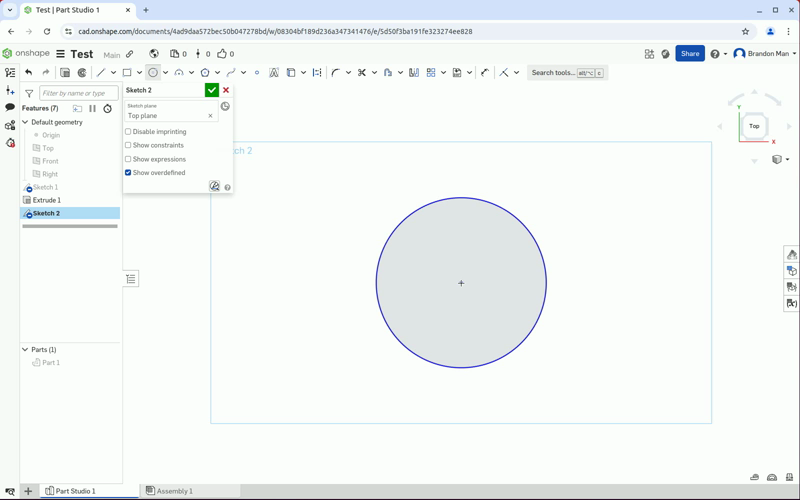
click(461, 282)
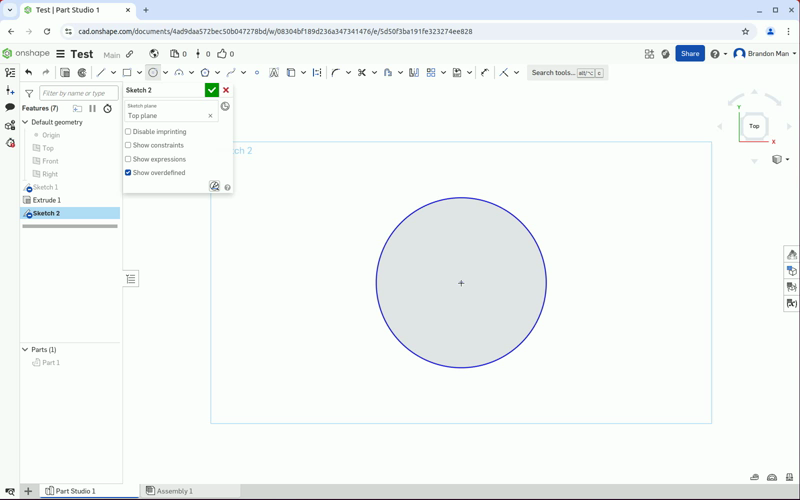
key_up(shift)
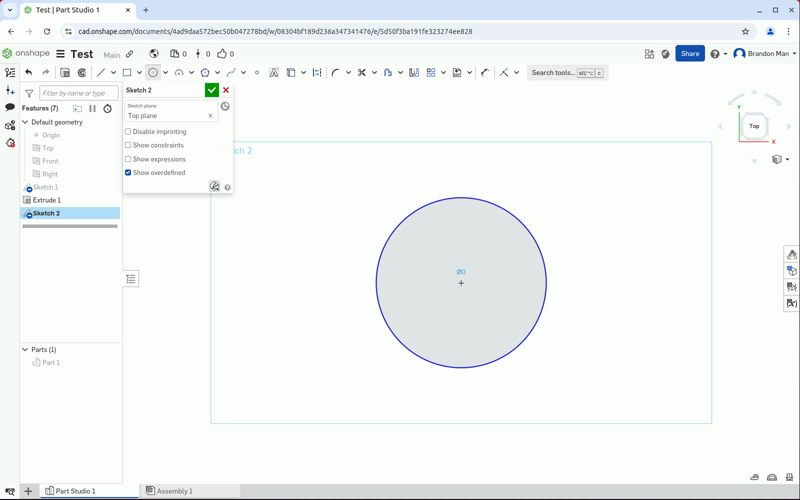
mouse_move(507, 282)
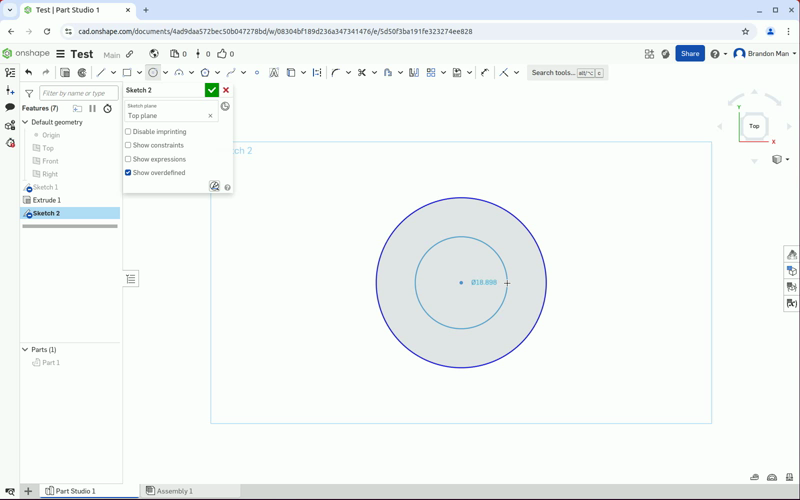
click(507, 282)
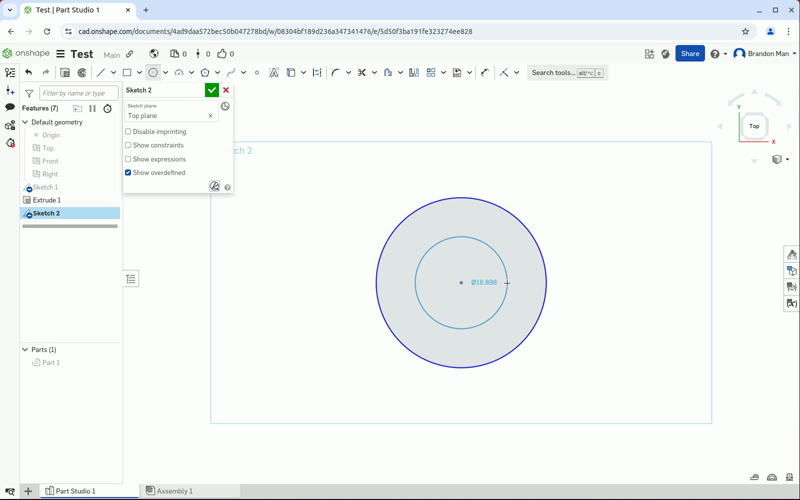
key(esc)
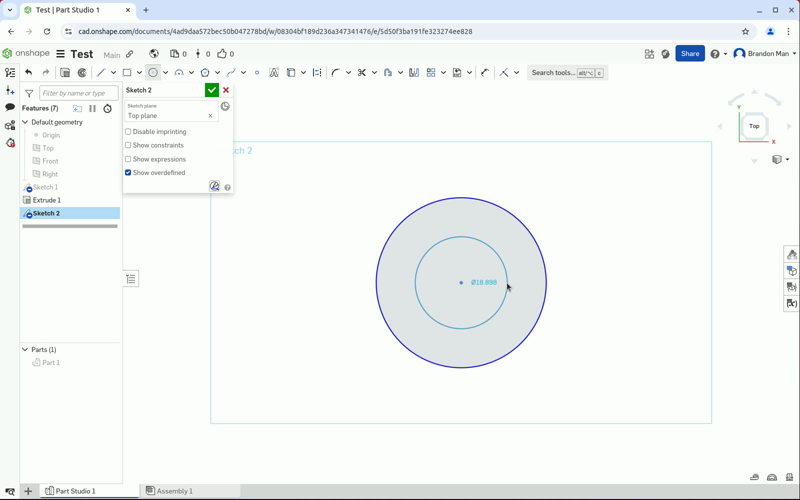
mouse_move(416, 328)
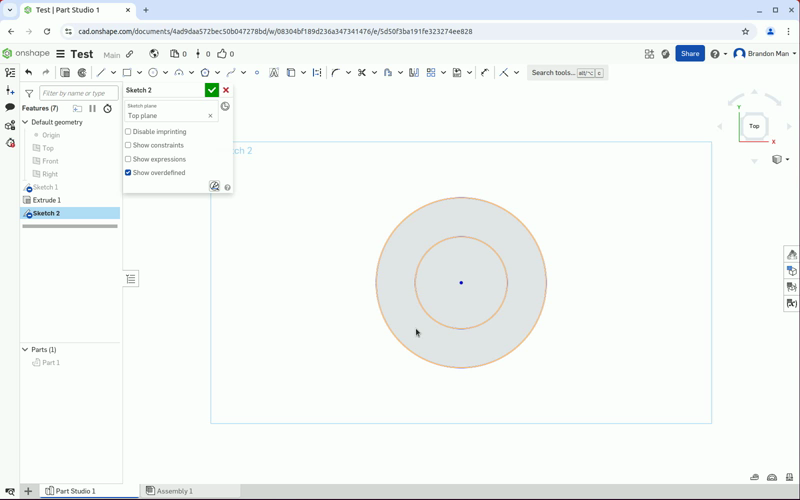
click(416, 328)
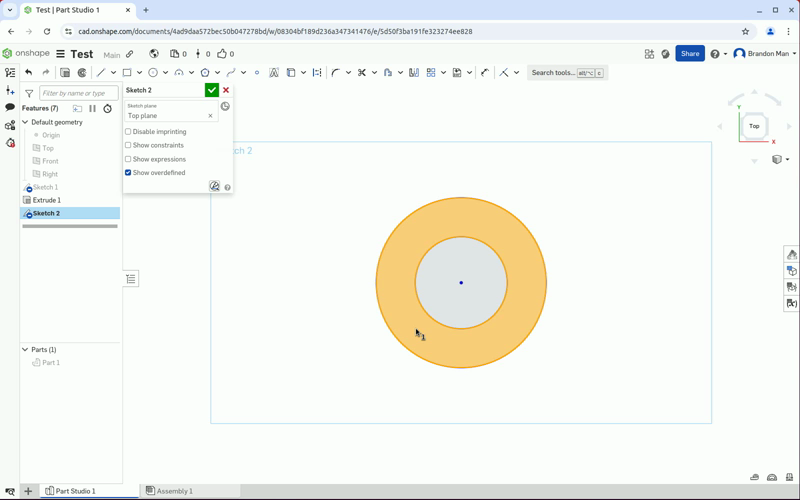
mouse_move(73, 352)
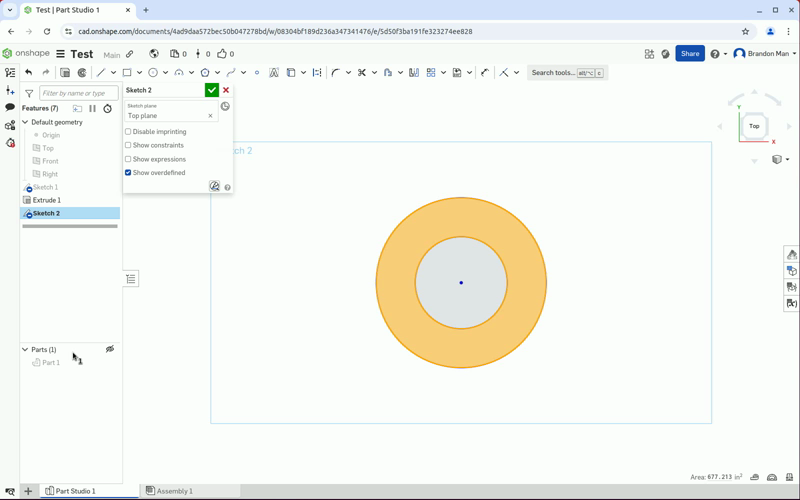
key(shift+y)
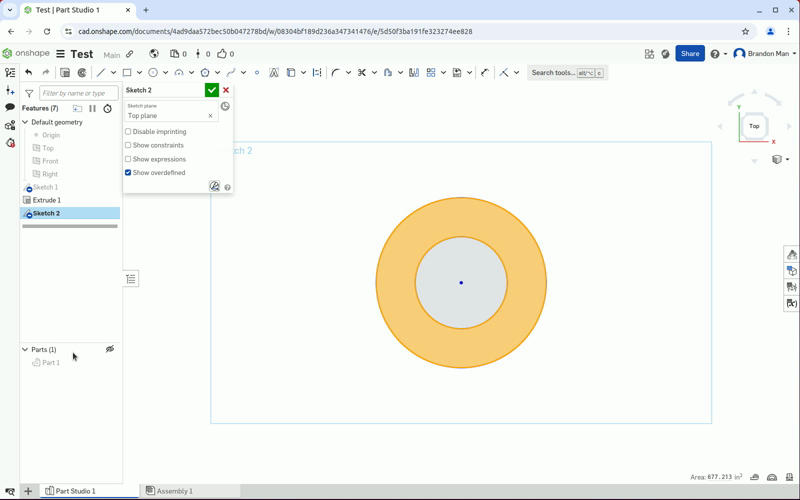
key(shift+e)
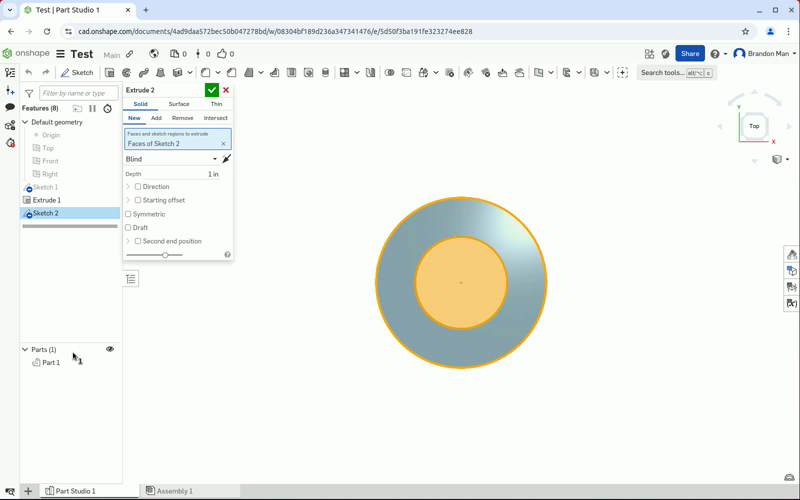
mouse_move(143, 106)
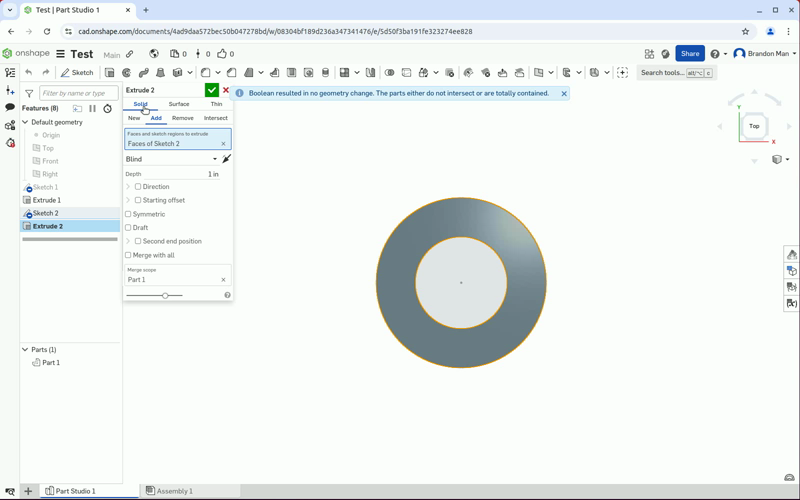
click(143, 106)
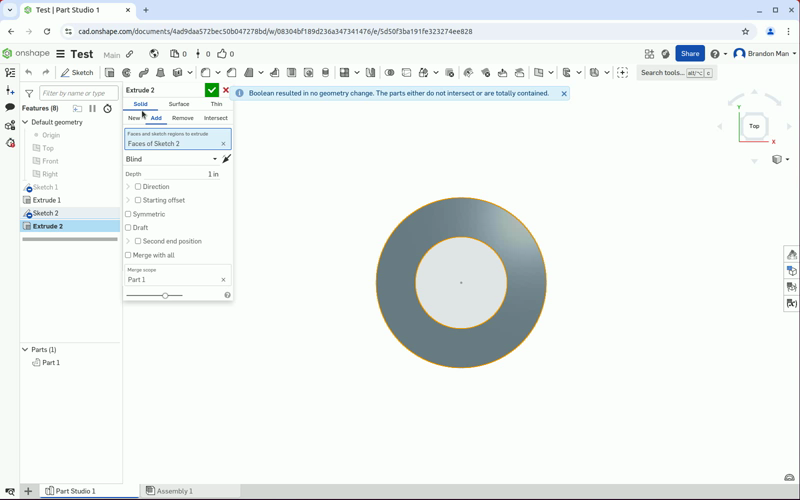
mouse_move(137, 120)
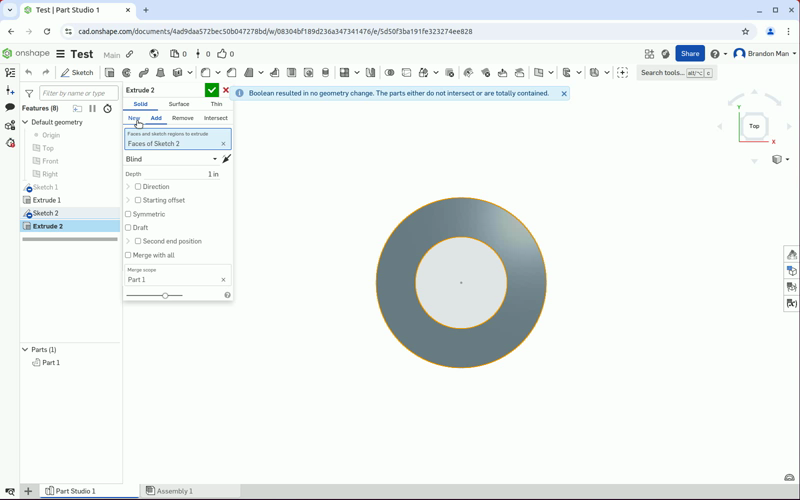
click(137, 120)
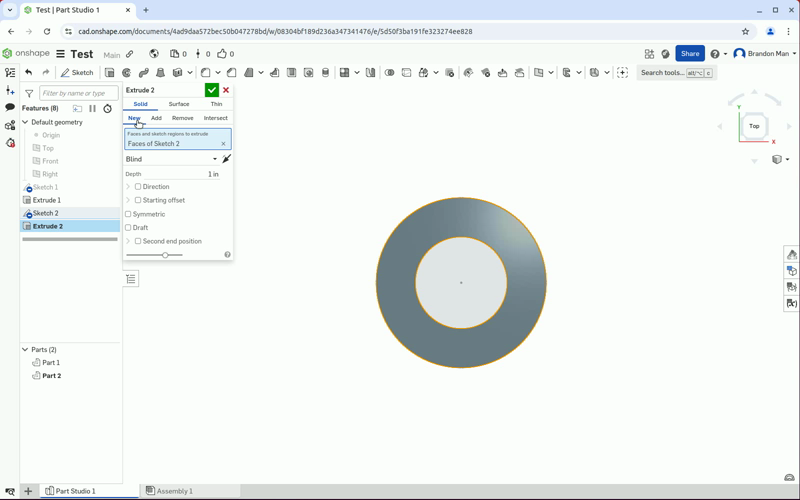
key(tab, 4)
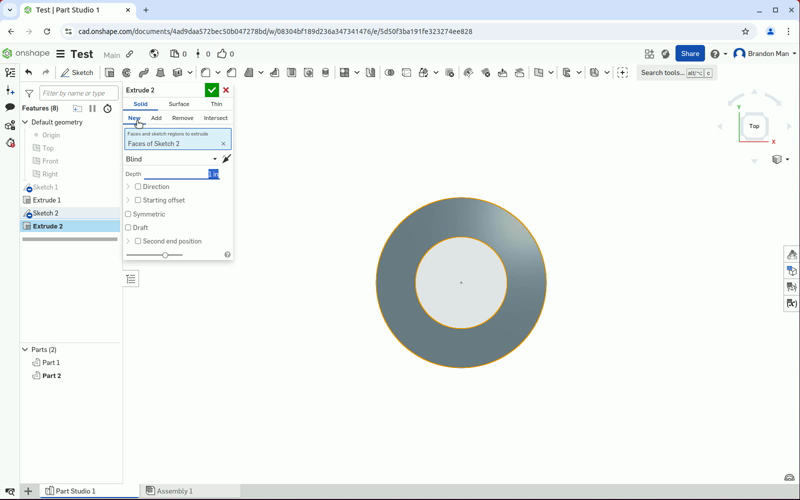
text(2.889)
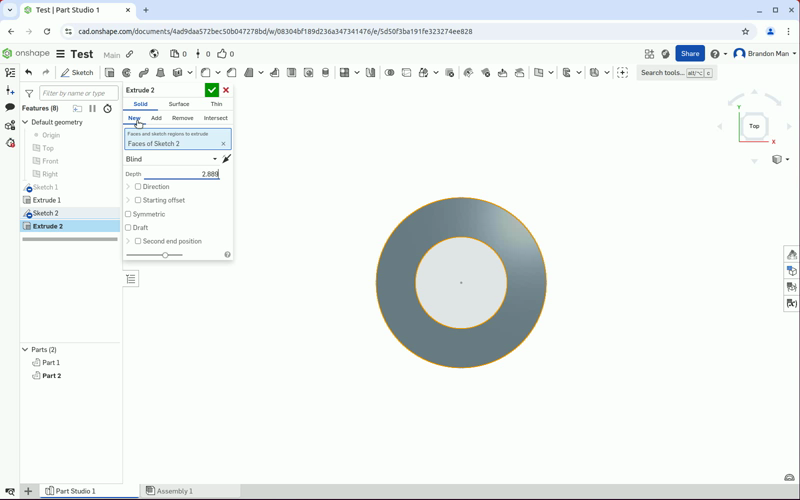
key(enter)
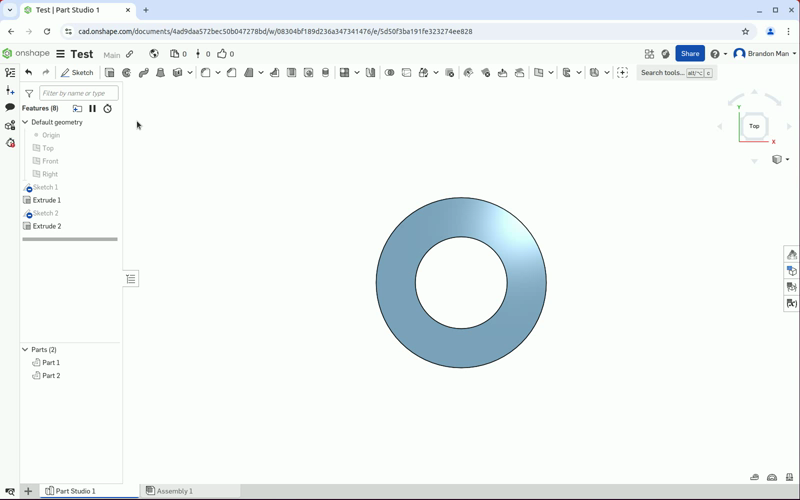
key(shift+h)
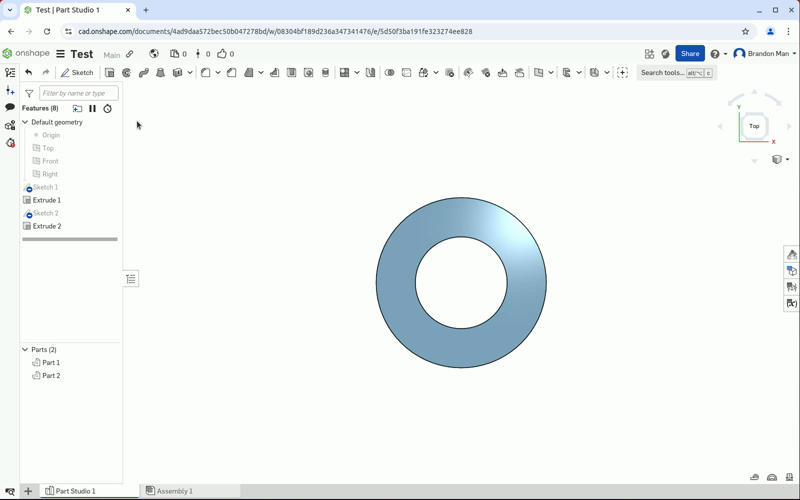
key(shift+h)
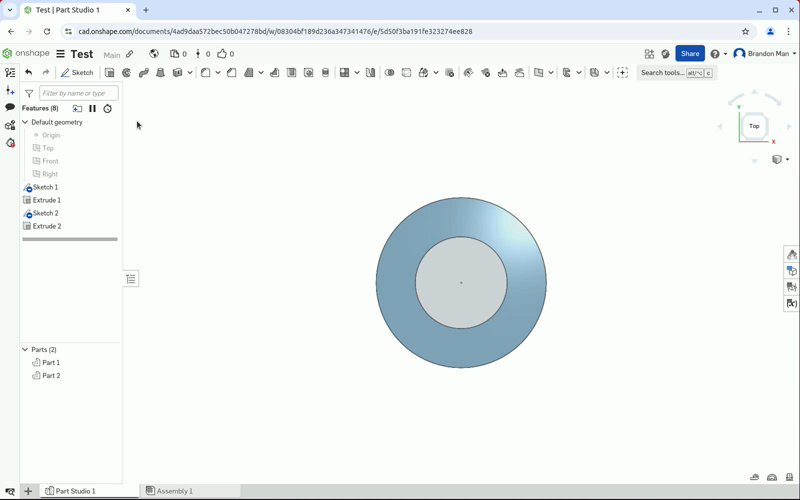
key(shift+7)
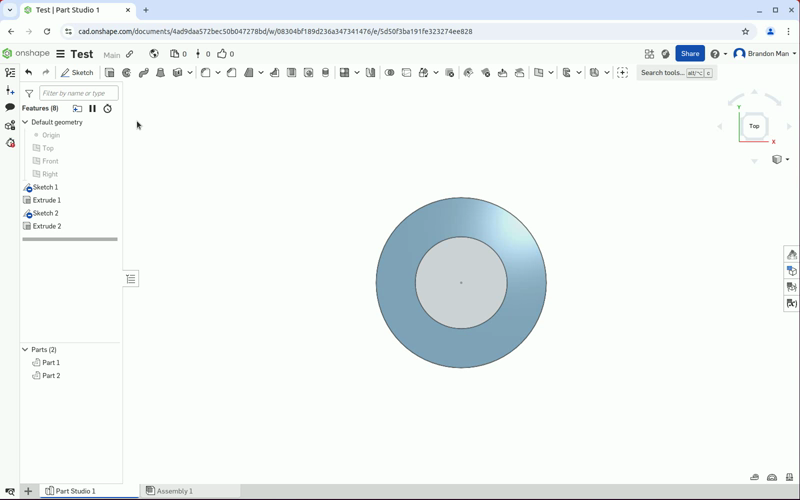
key(up, 3)
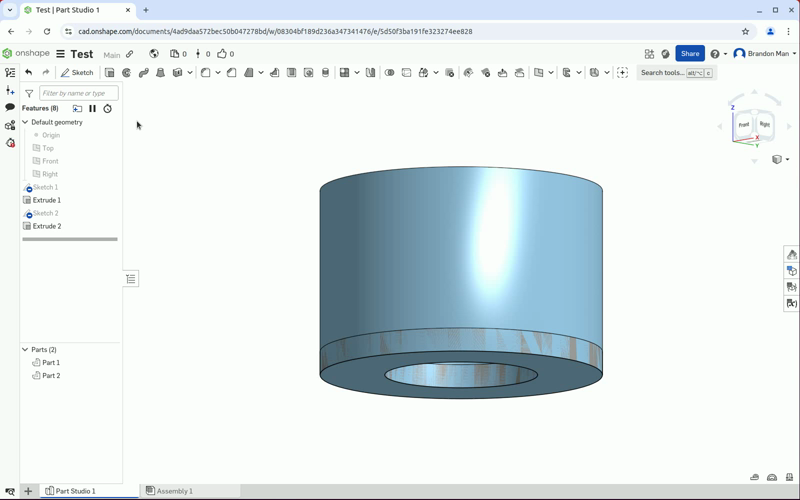
key(left, 3)
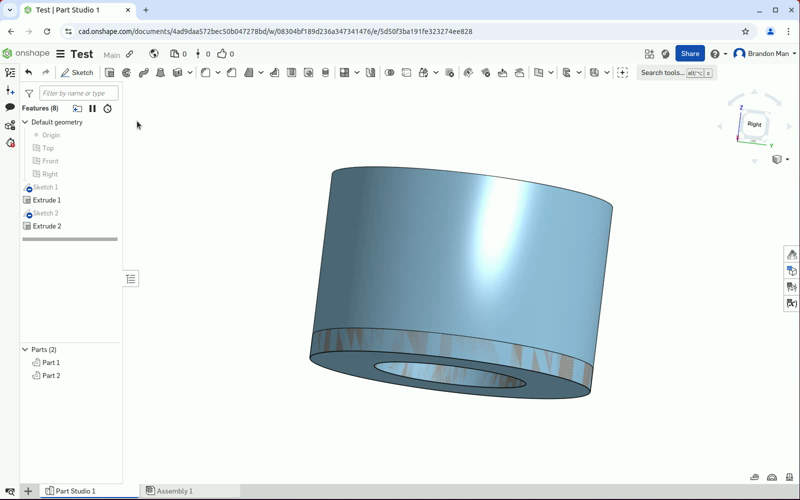
key(right, 3)
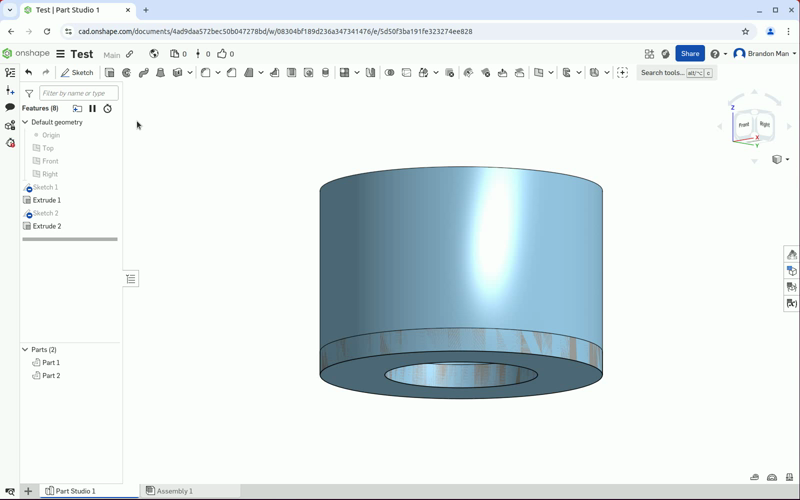
key(down, 3)
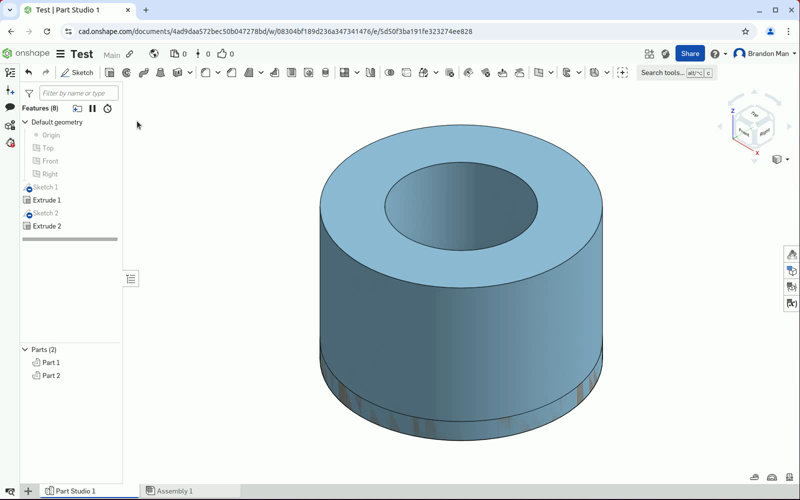
mouse_move(73, 189)
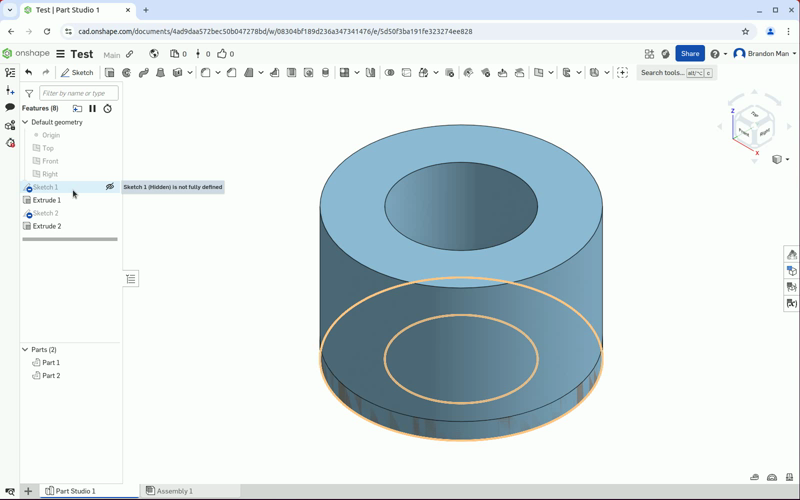
click(73, 189)